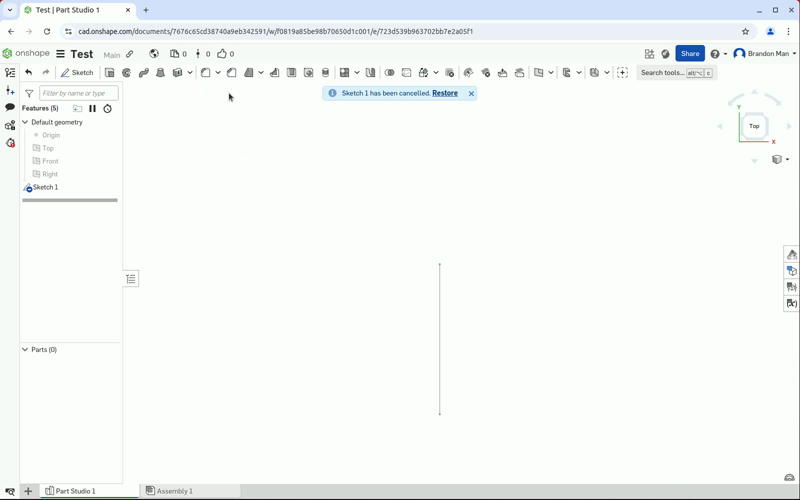
key(shift+h)
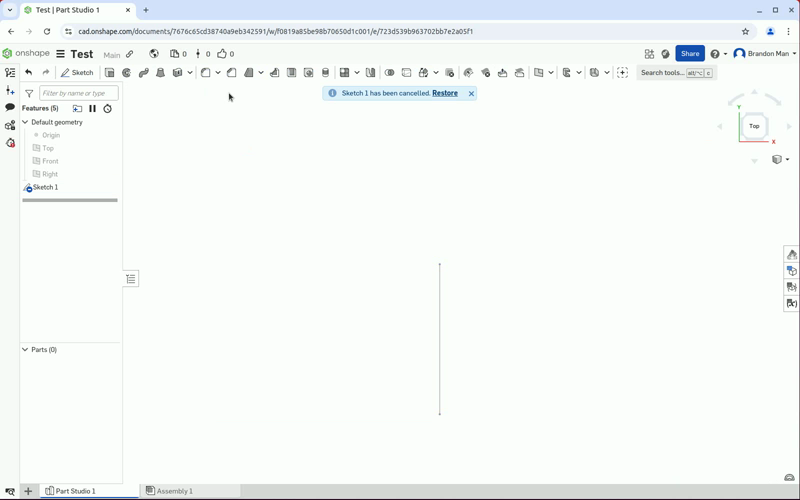
key(shift+s)
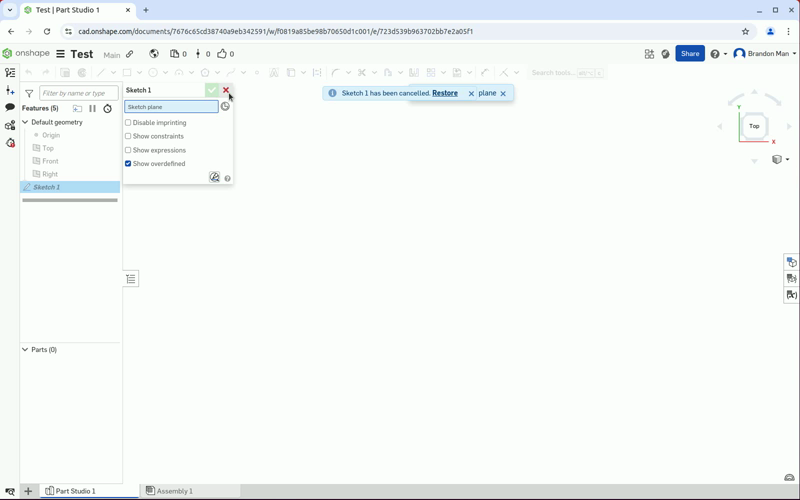
mouse_move(73, 150)
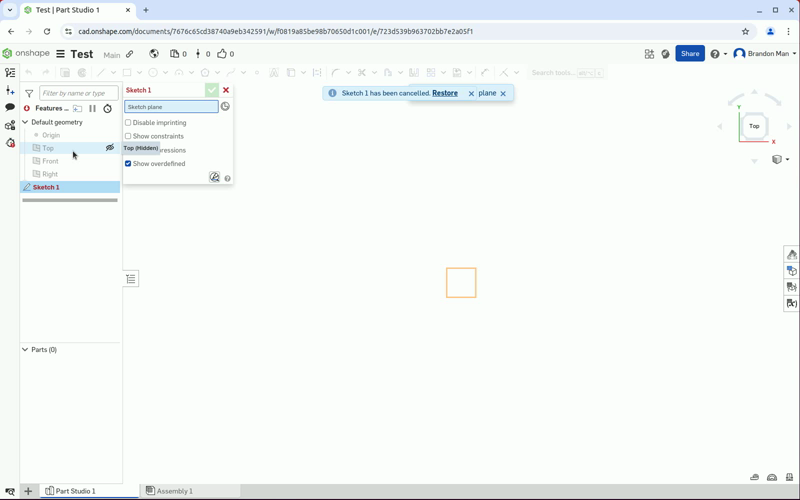
click(73, 150)
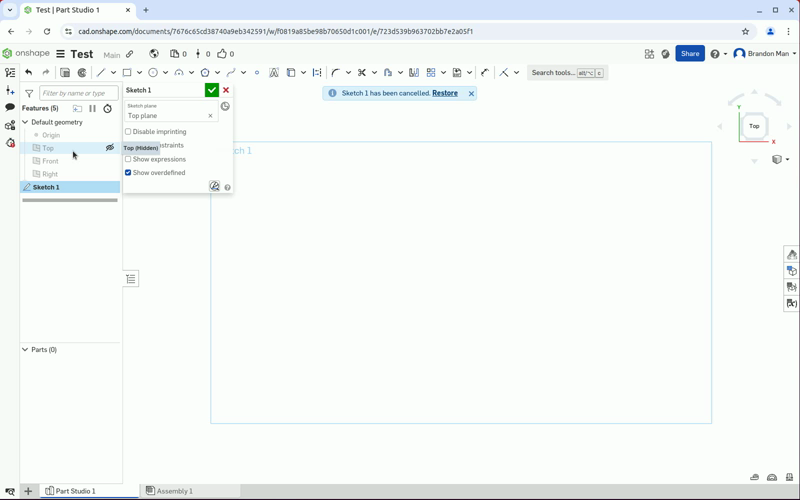
mouse_move(73, 352)
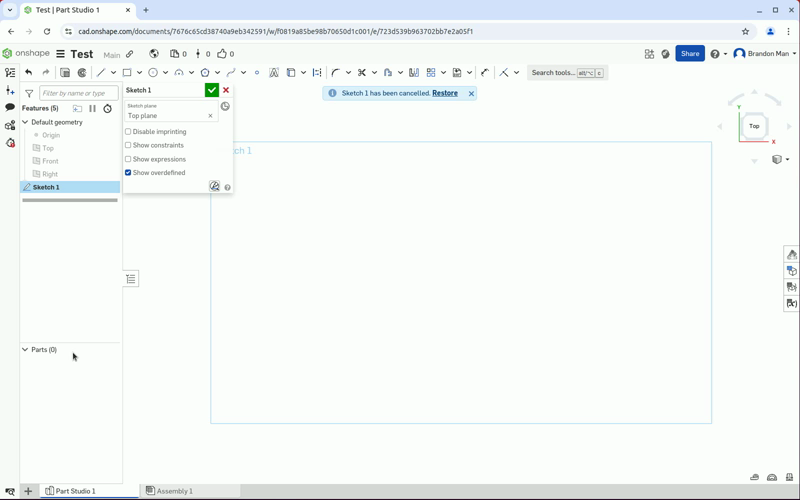
key(y)
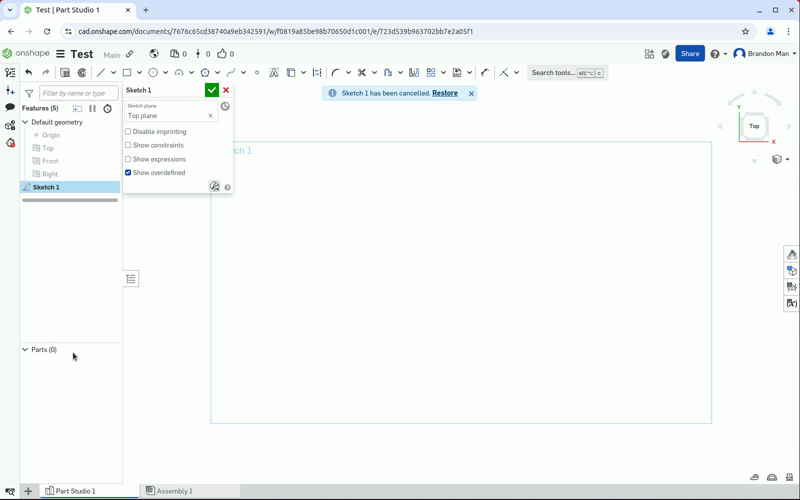
key(c)
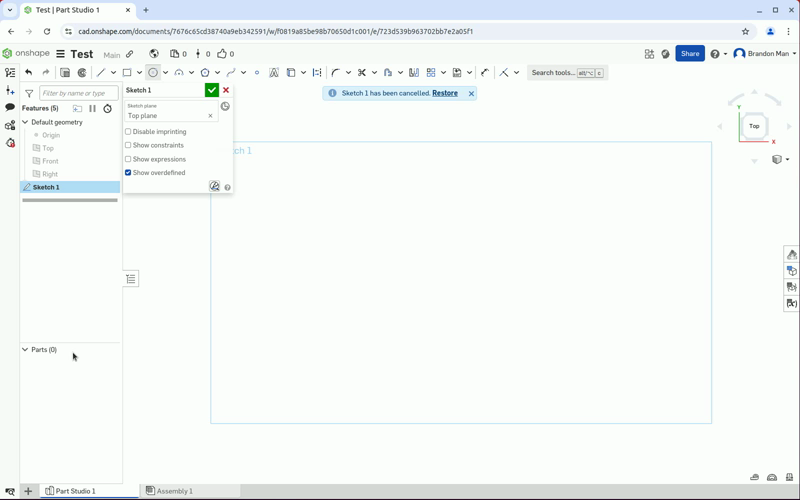
key_down(shift)
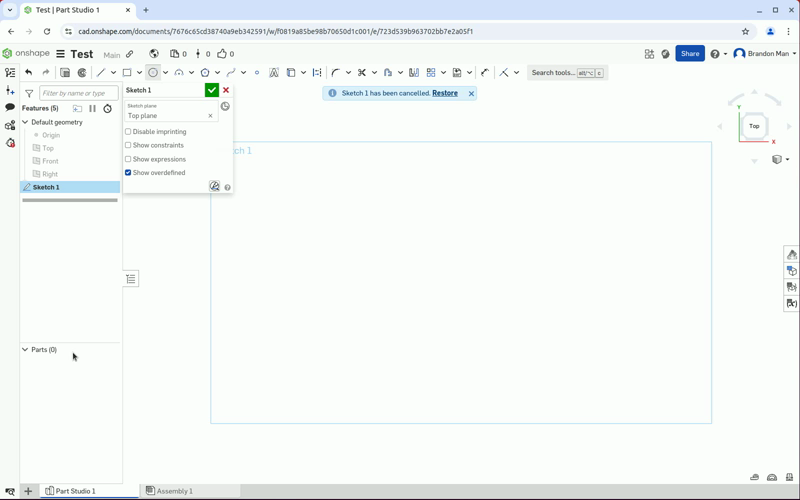
mouse_move(461, 282)
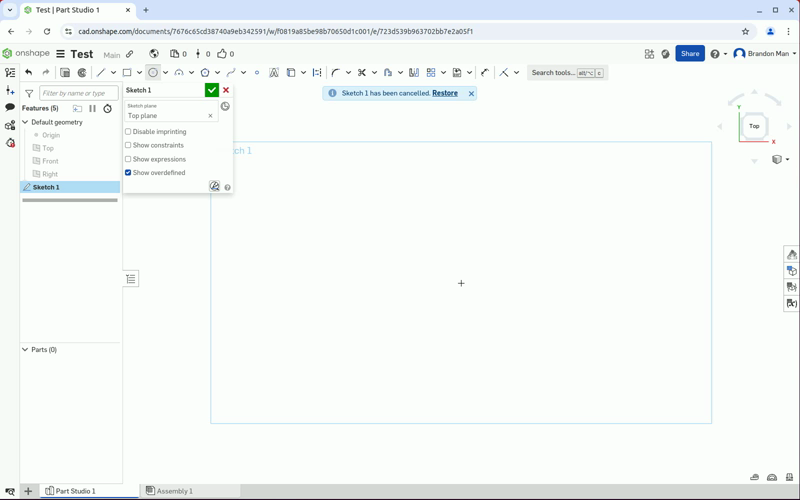
click(461, 282)
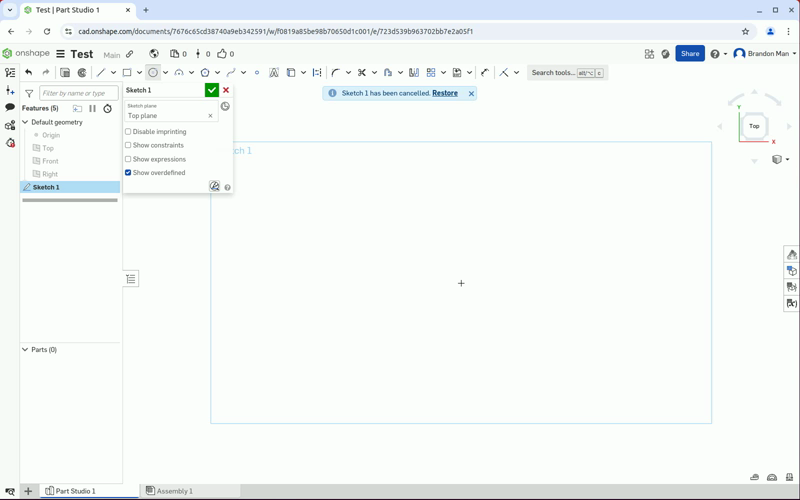
key_up(shift)
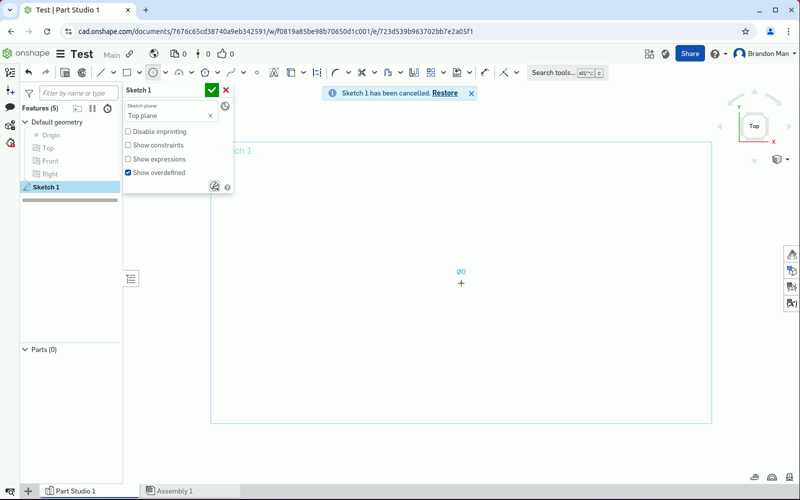
mouse_move(574, 282)
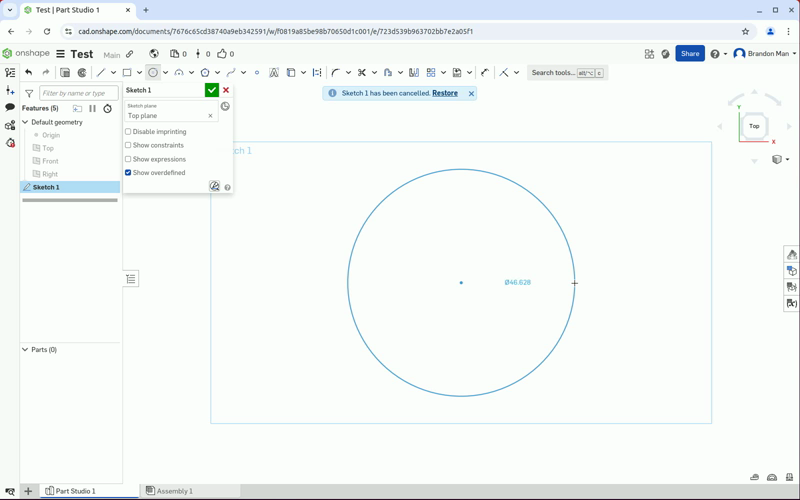
click(574, 282)
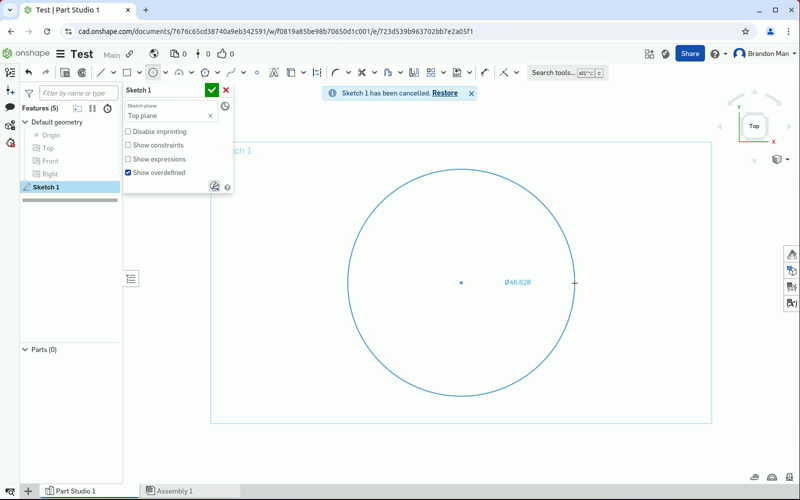
key(esc)
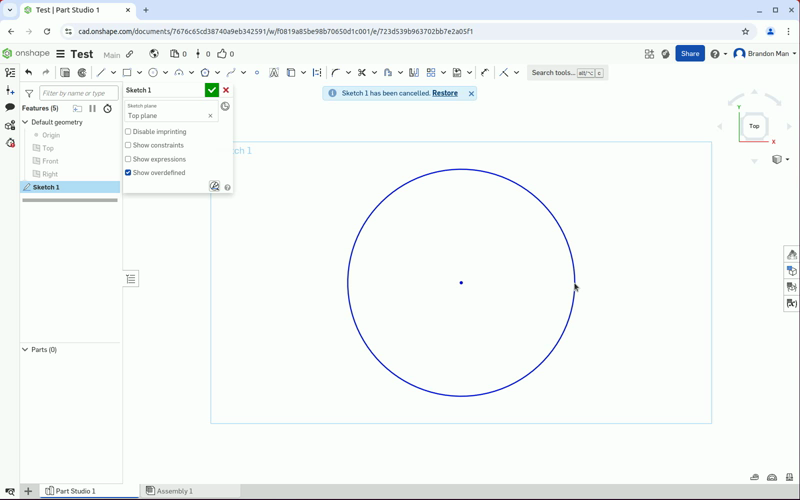
key(c)
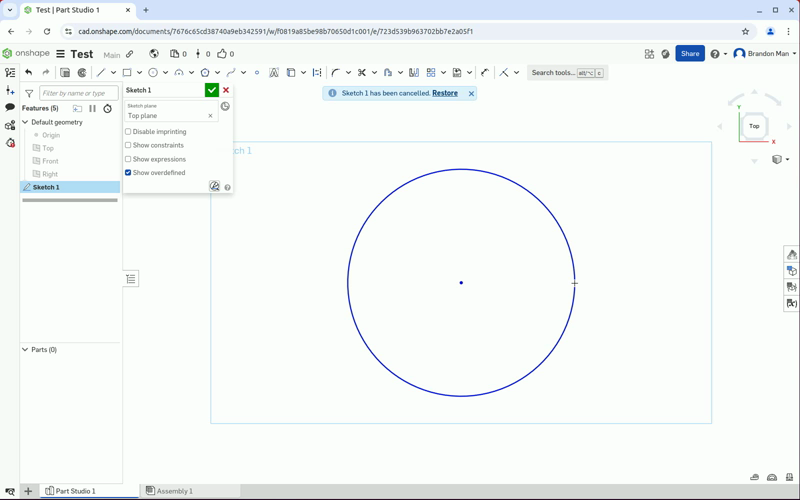
key_down(shift)
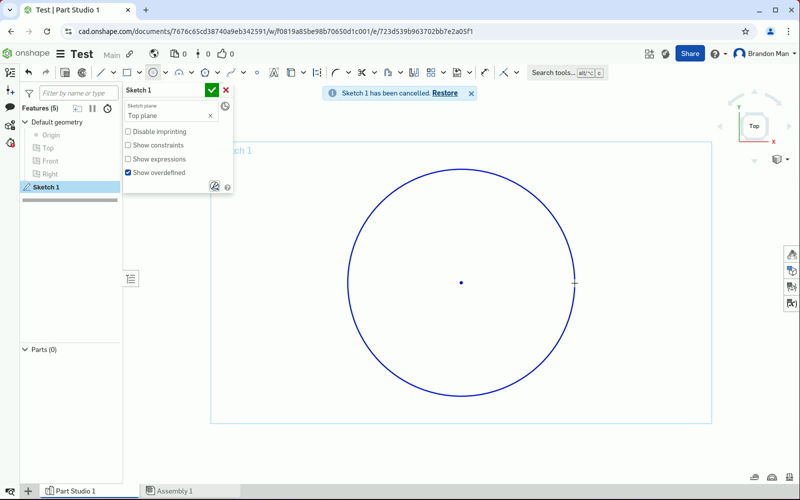
mouse_move(461, 282)
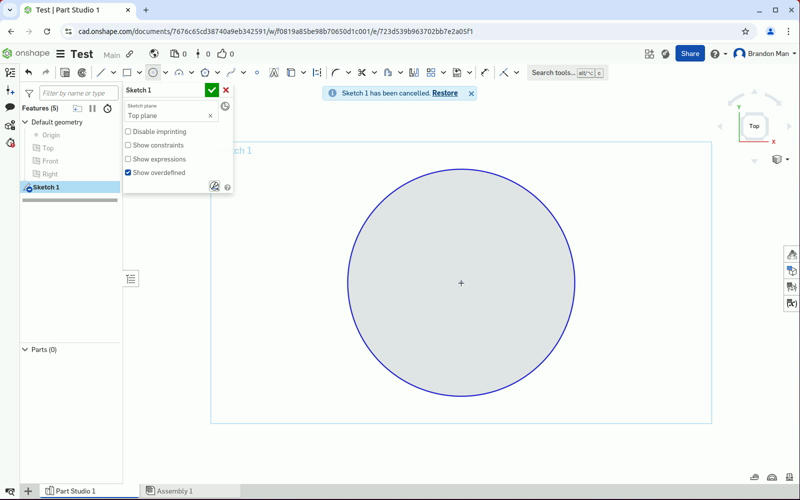
click(461, 282)
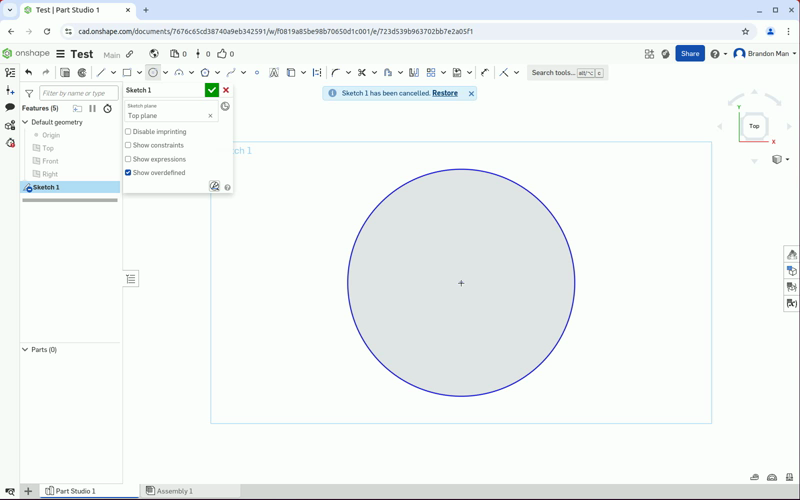
key_up(shift)
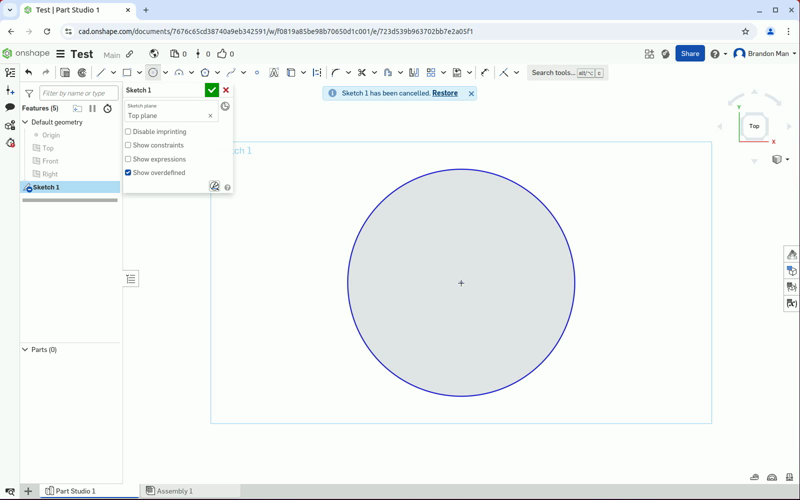
mouse_move(567, 282)
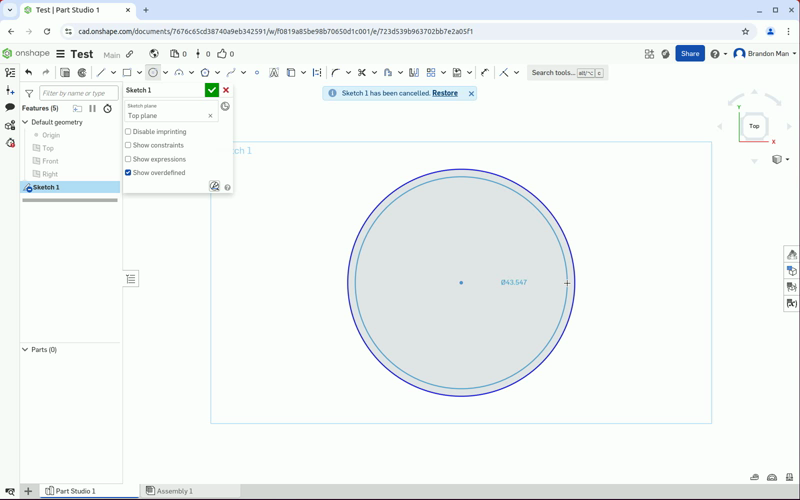
click(567, 282)
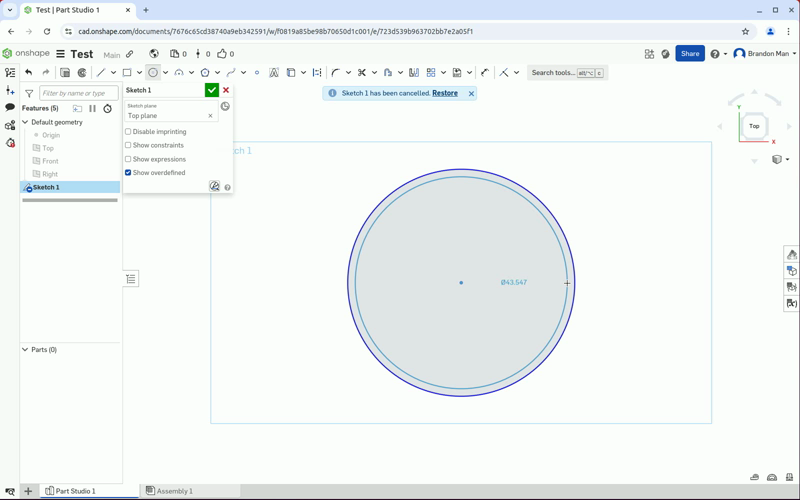
key(esc)
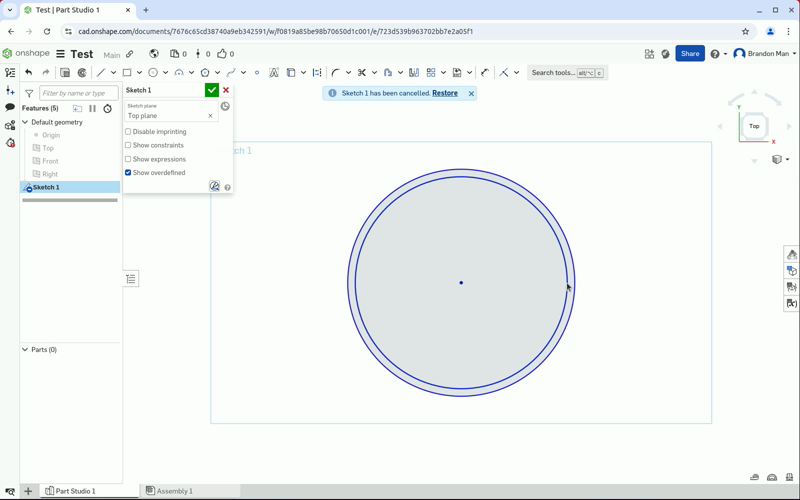
mouse_move(360, 323)
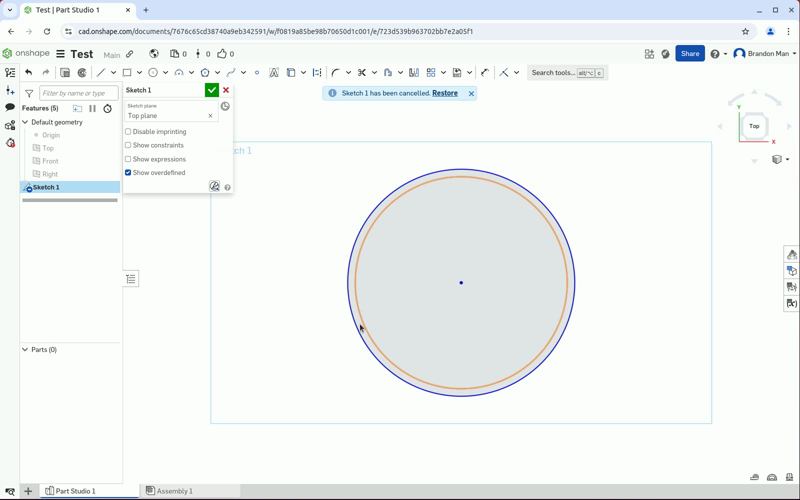
click(360, 323)
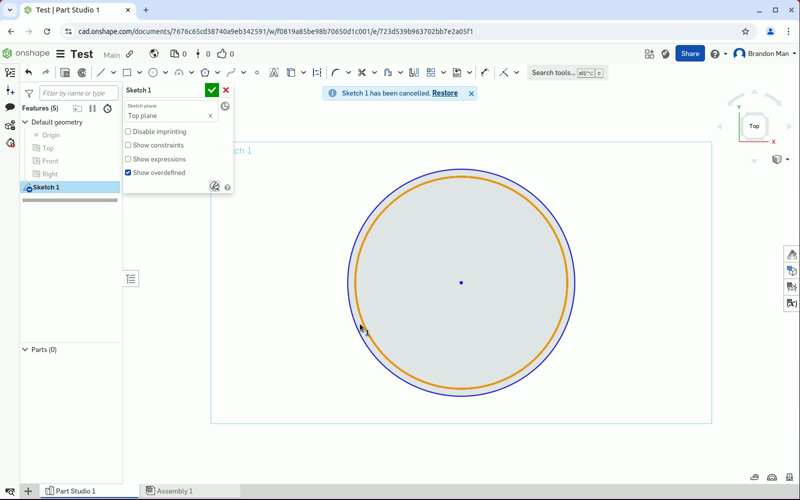
mouse_move(73, 352)
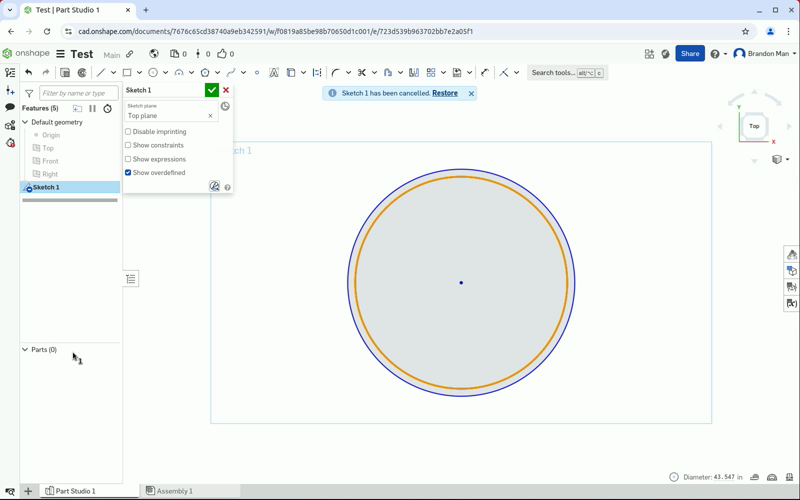
key(shift+y)
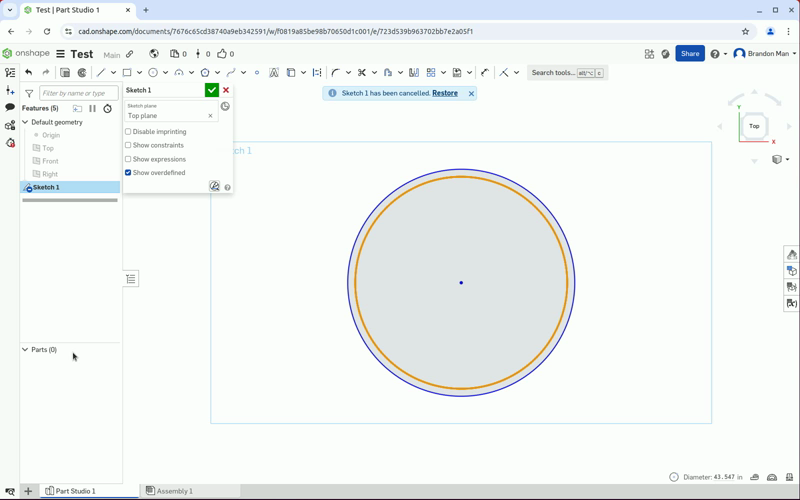
key(shift+e)
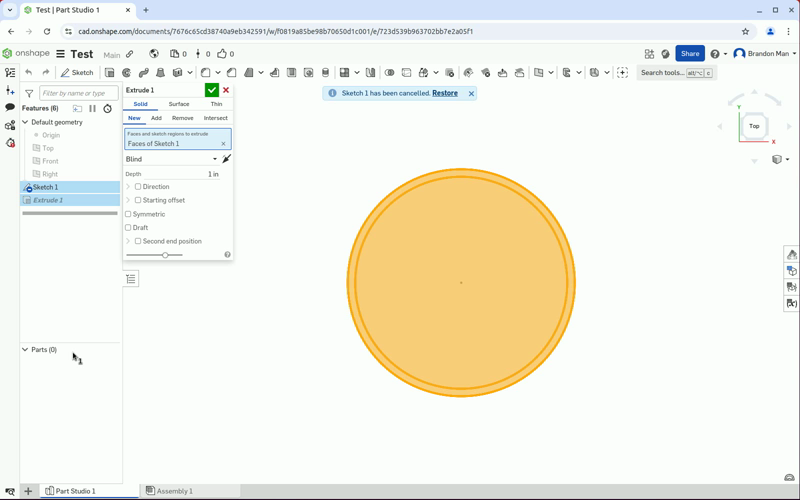
mouse_move(143, 106)
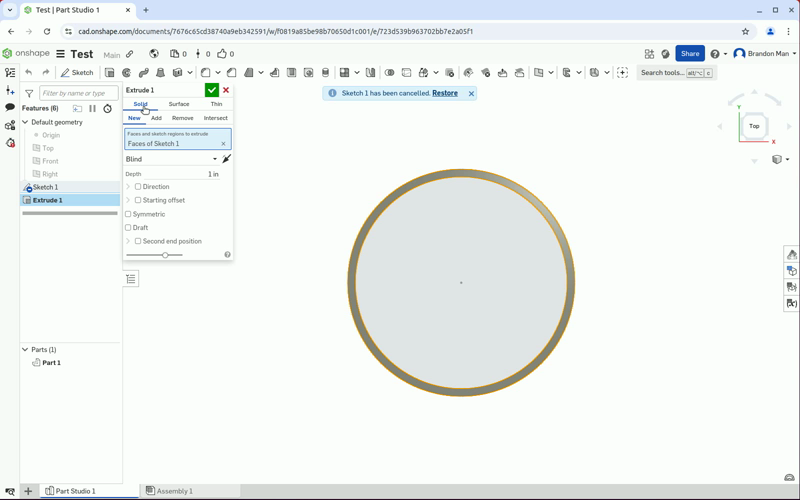
click(143, 106)
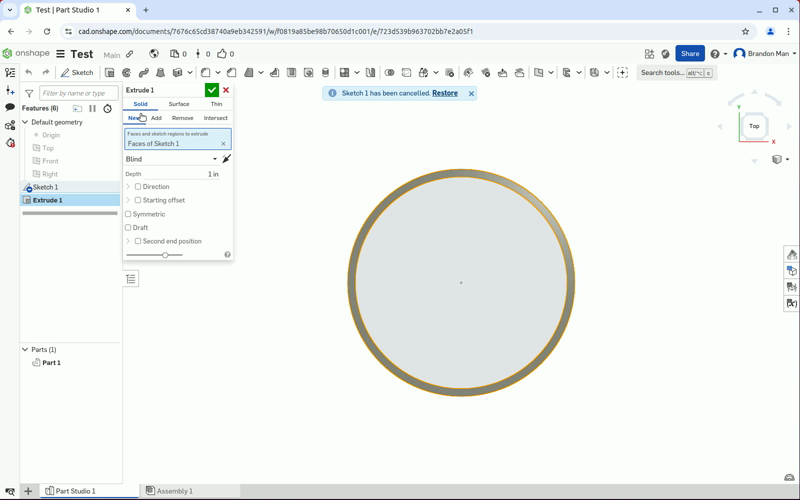
mouse_move(137, 120)
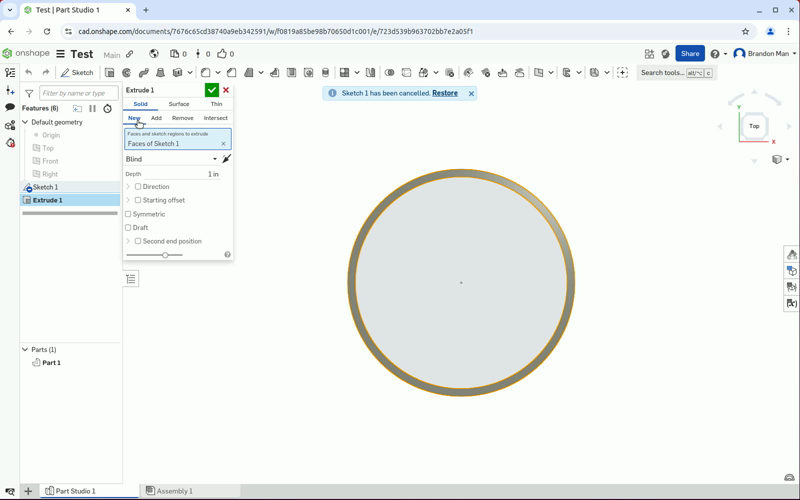
click(137, 120)
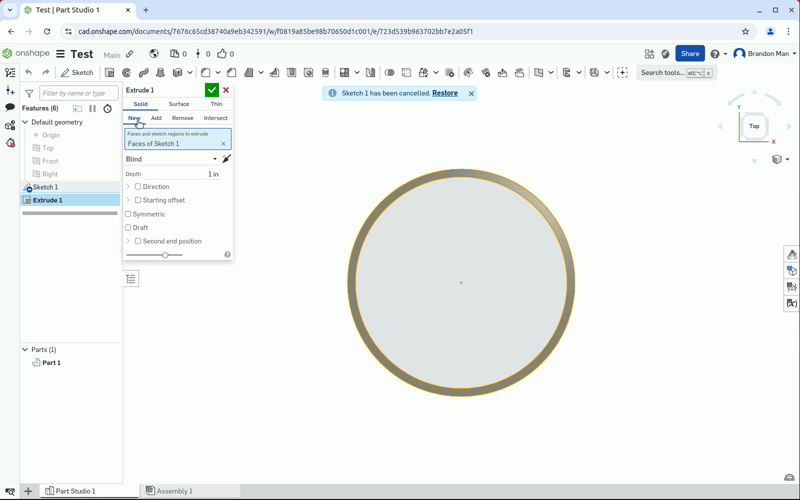
key(tab, 4)
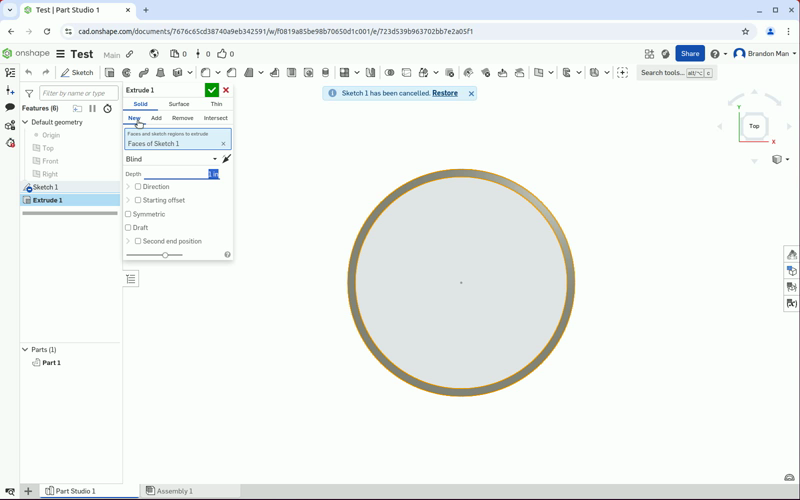
text(2.889)
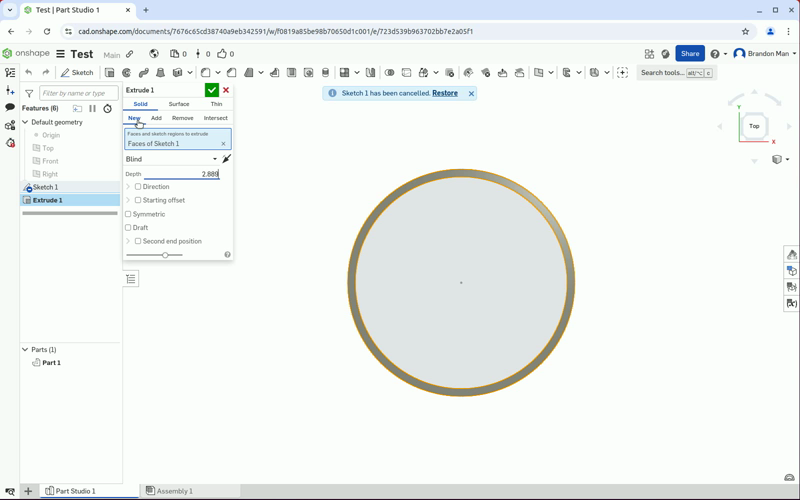
key(enter)
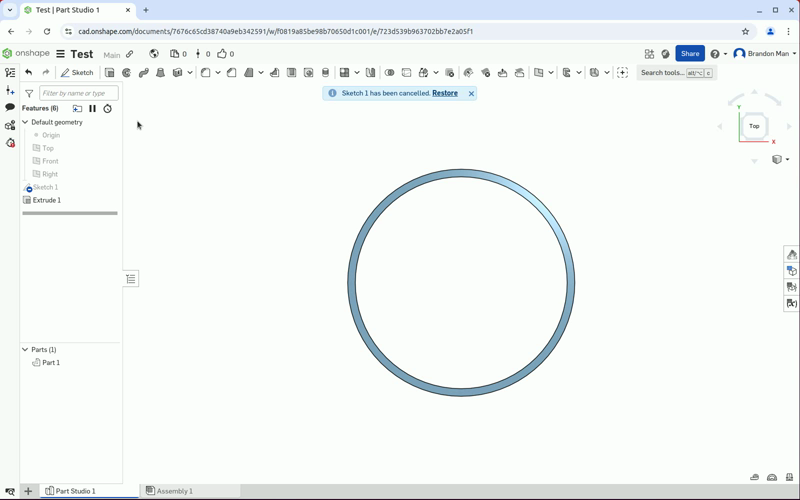
key(shift+h)
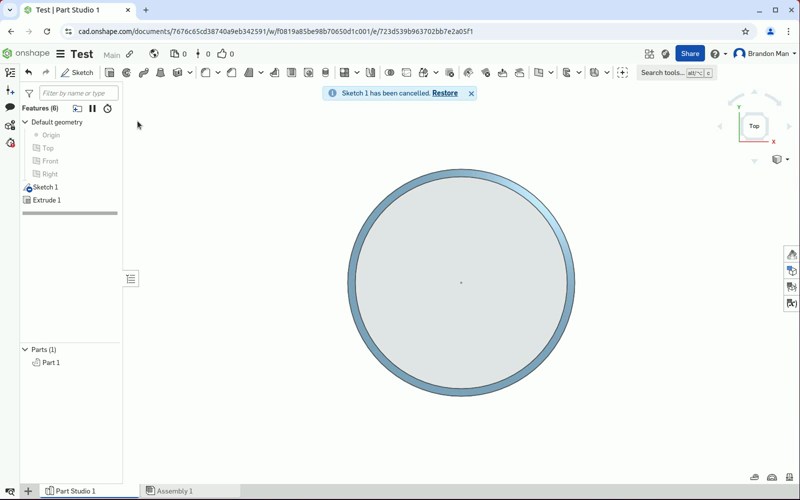
key(shift+h)
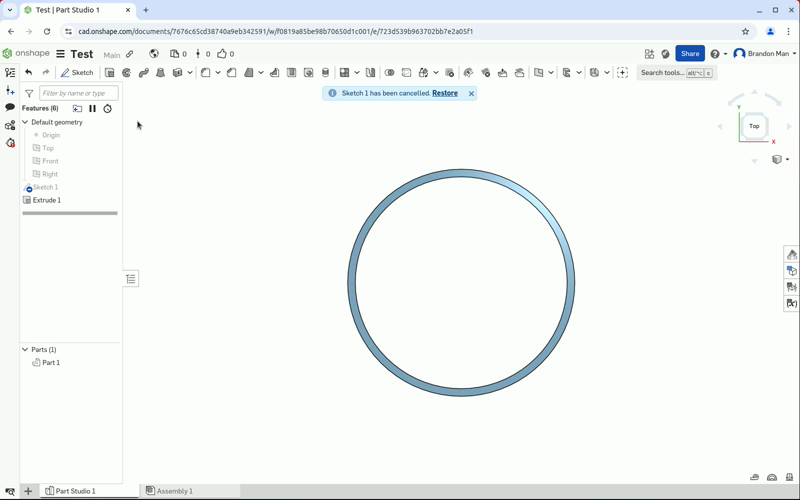
mouse_move(73, 189)
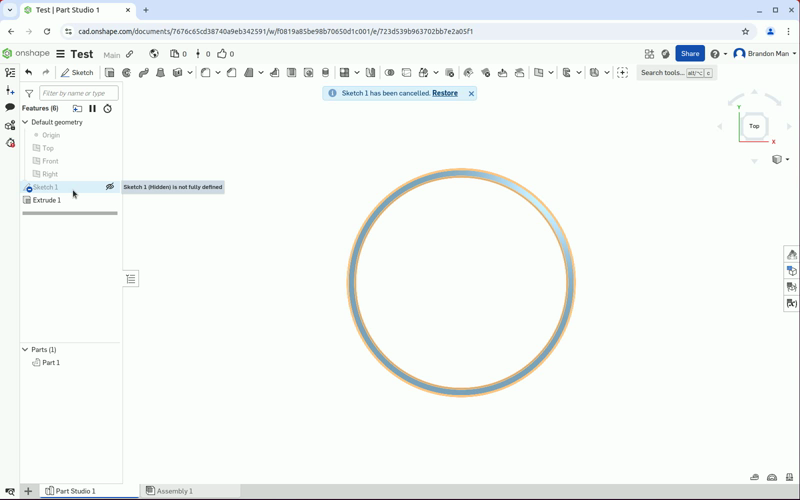
click(73, 189)
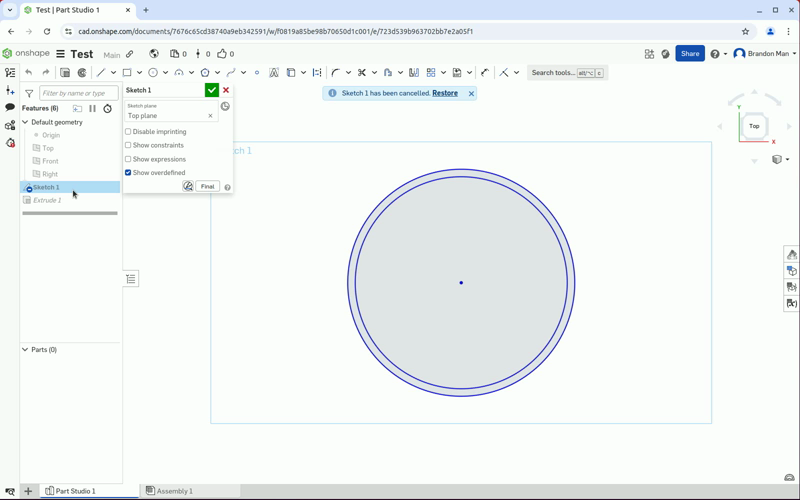
mouse_move(229, 92)
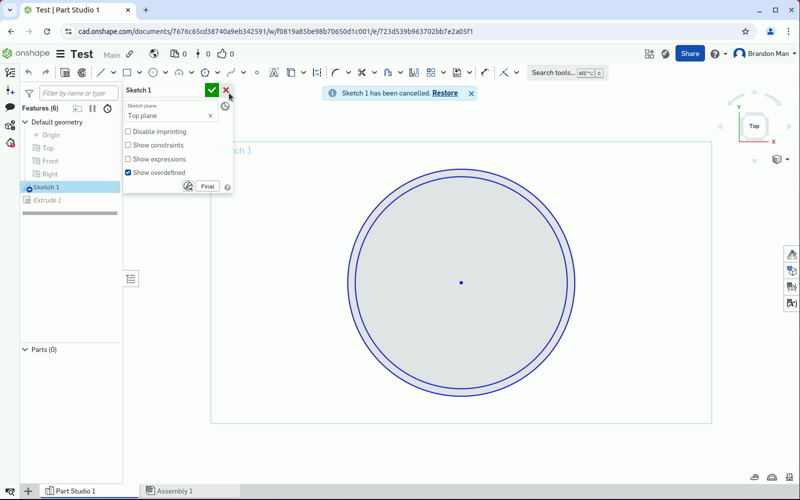
click(229, 92)
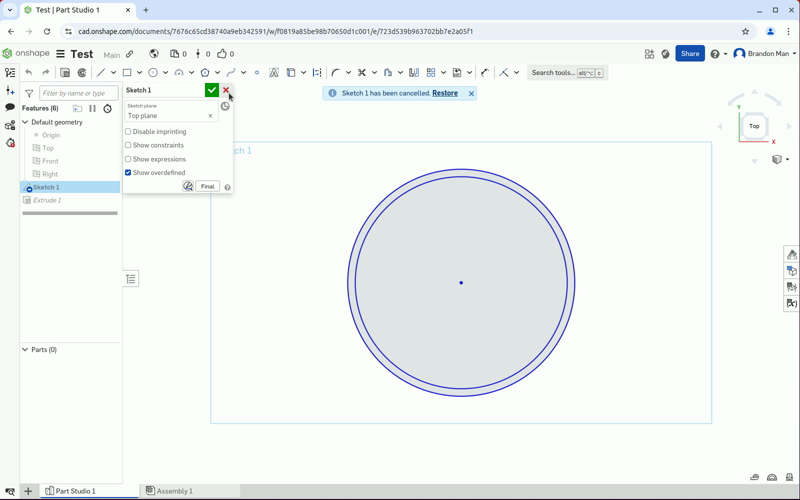
key(shift+s)
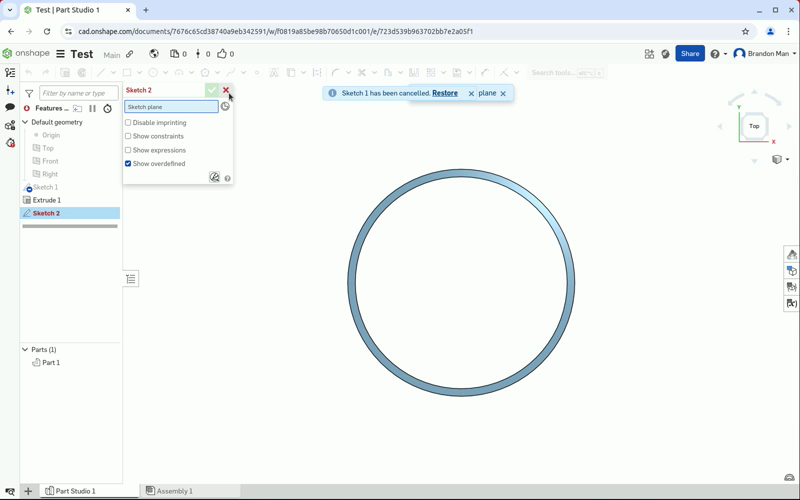
mouse_move(73, 150)
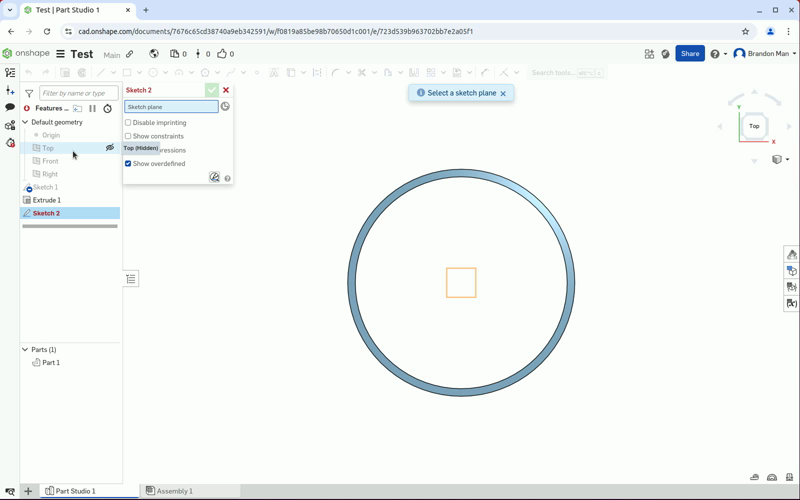
click(73, 150)
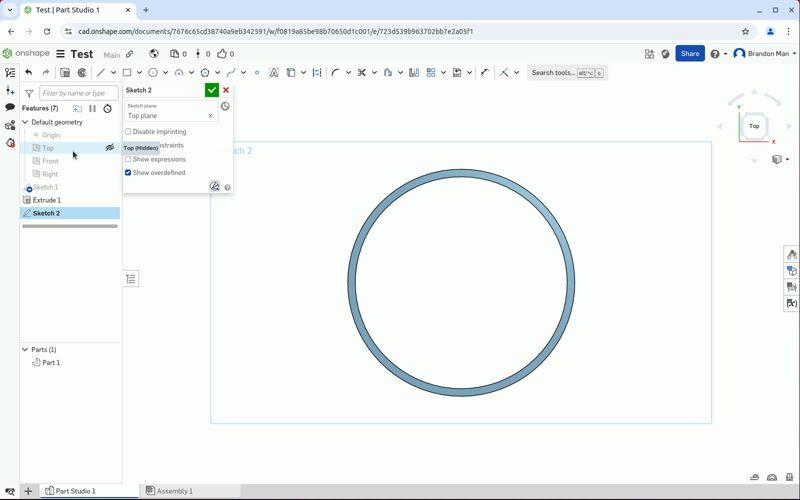
mouse_move(73, 352)
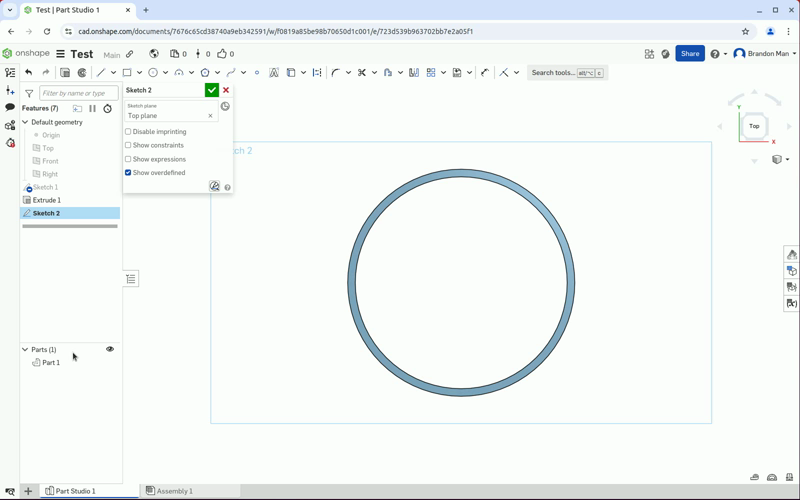
key(y)
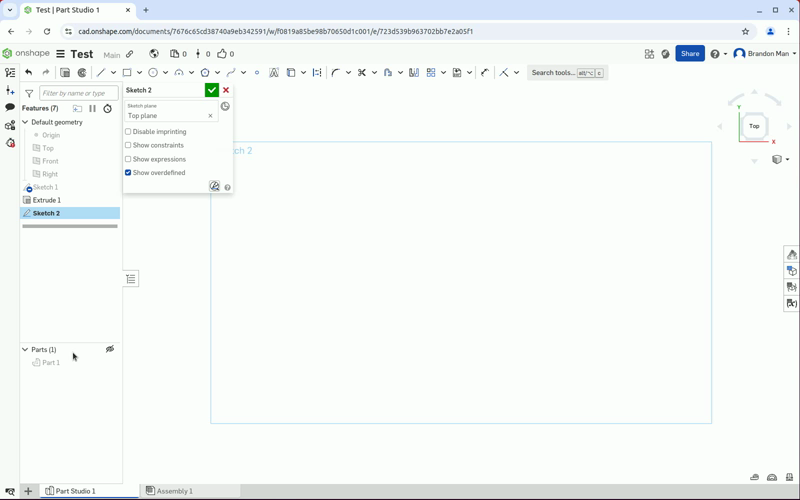
key(c)
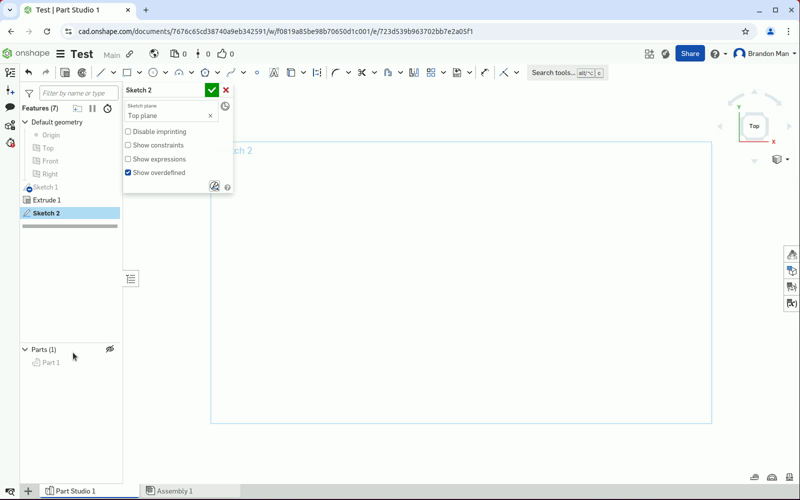
key_down(shift)
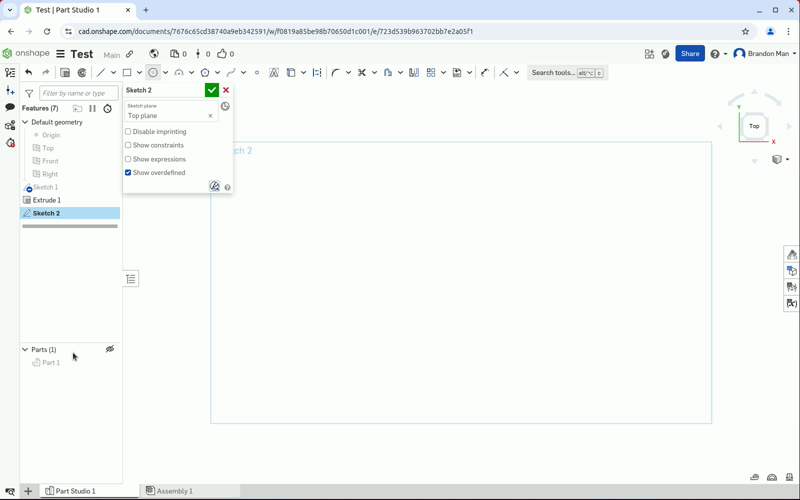
mouse_move(461, 282)
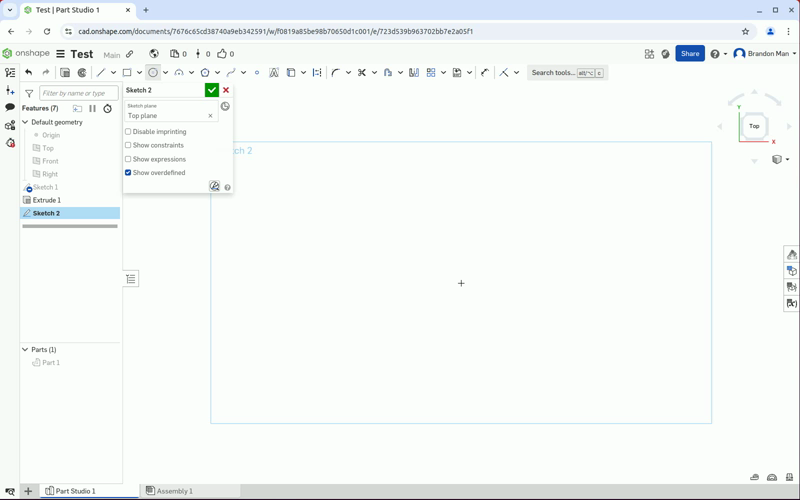
click(461, 282)
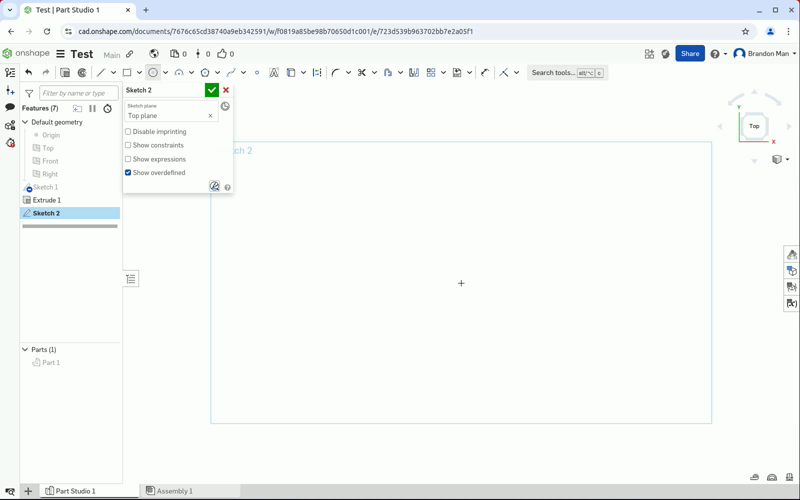
key_up(shift)
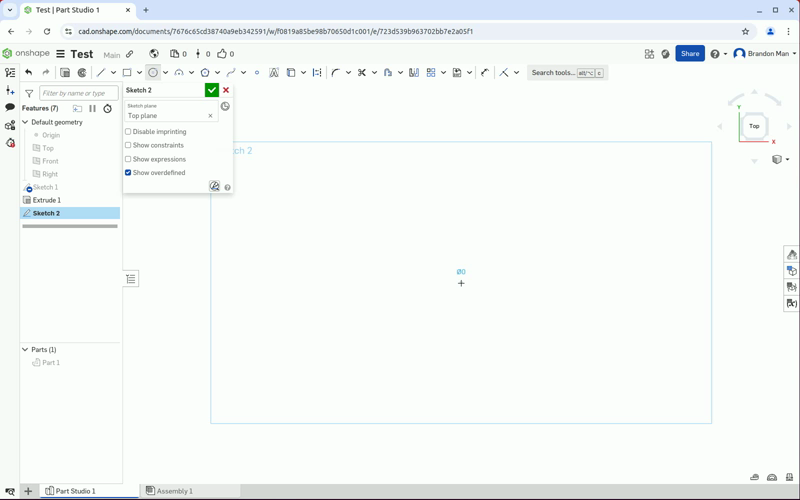
mouse_move(567, 282)
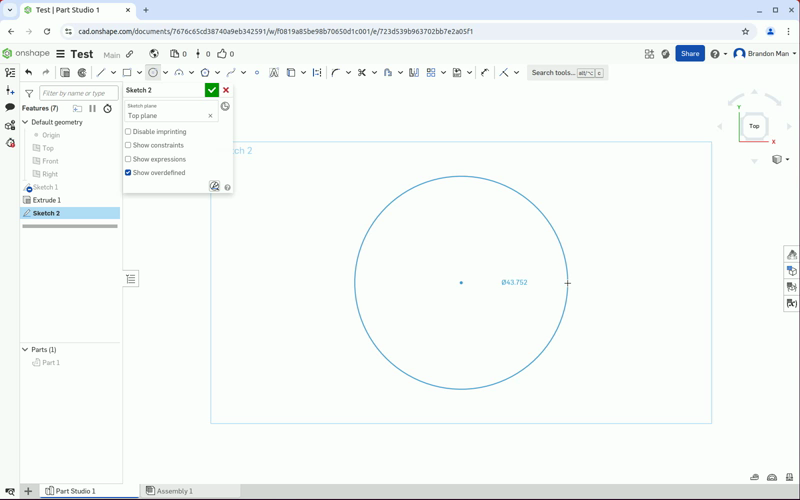
click(567, 282)
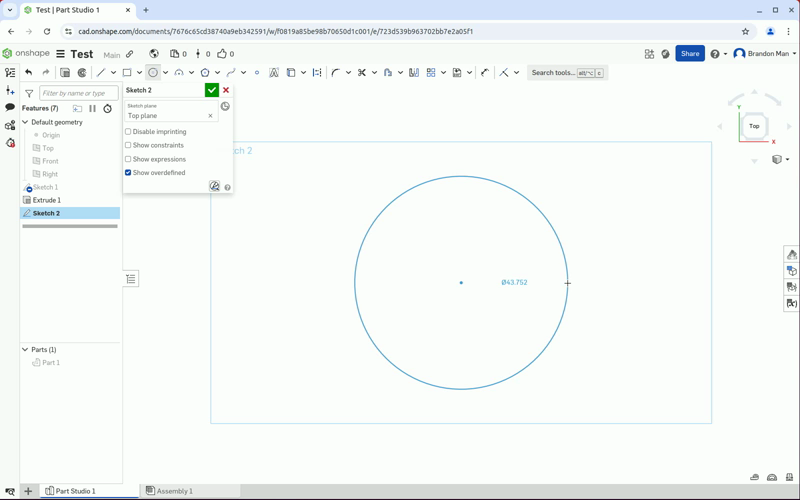
key(esc)
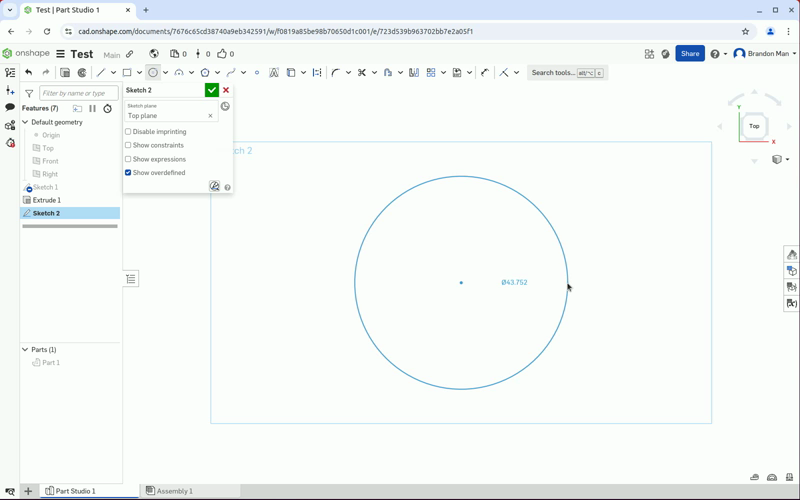
mouse_move(468, 239)
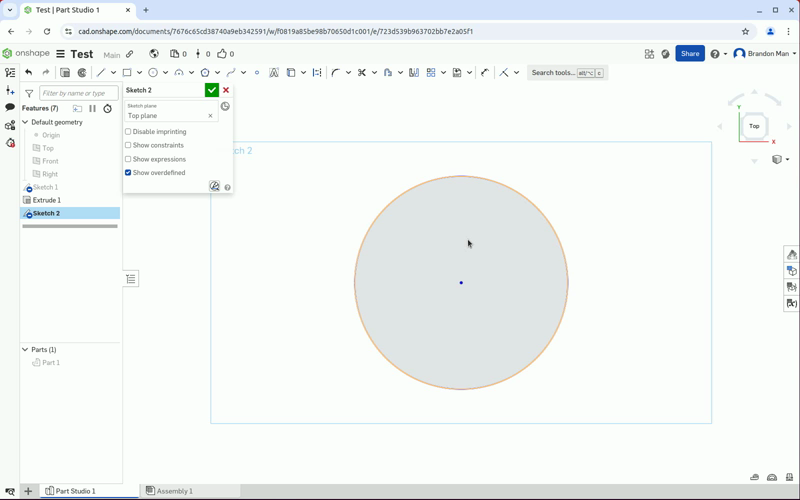
click(468, 239)
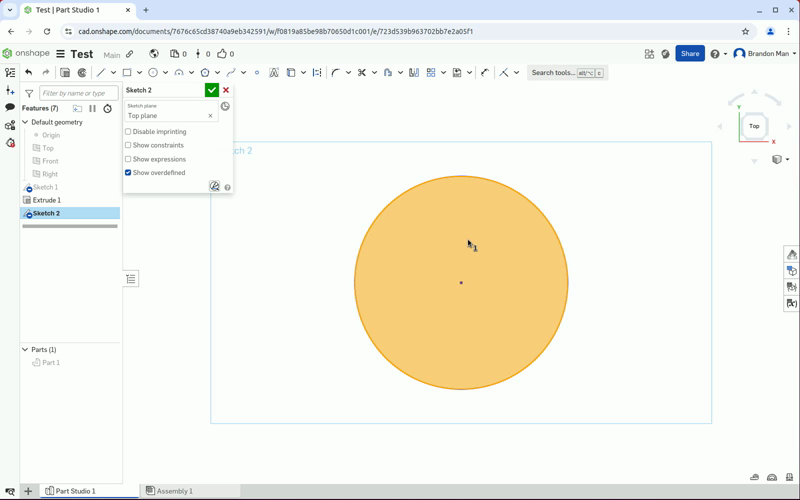
mouse_move(73, 352)
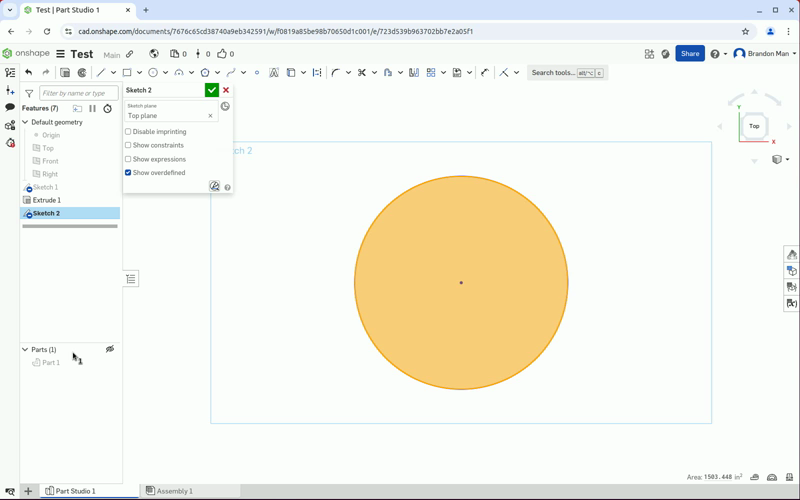
key(shift+y)
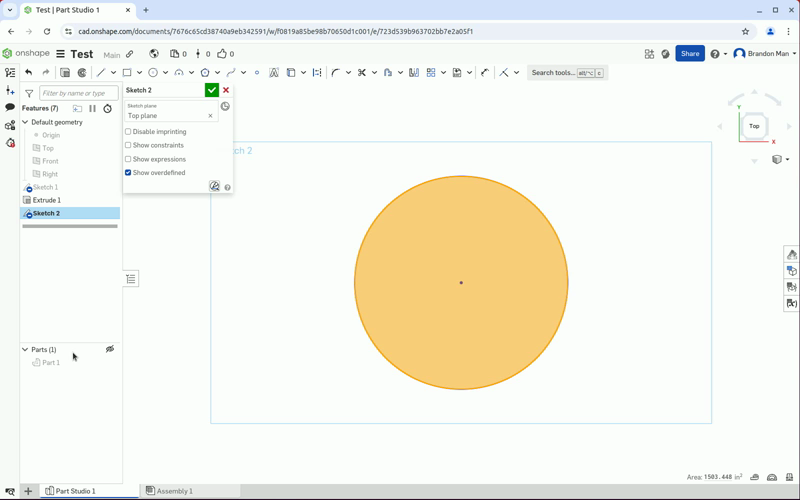
key(shift+e)
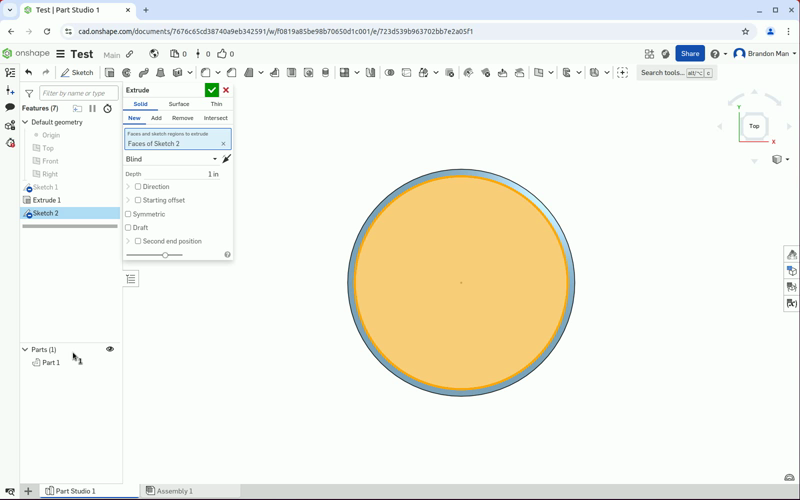
mouse_move(143, 106)
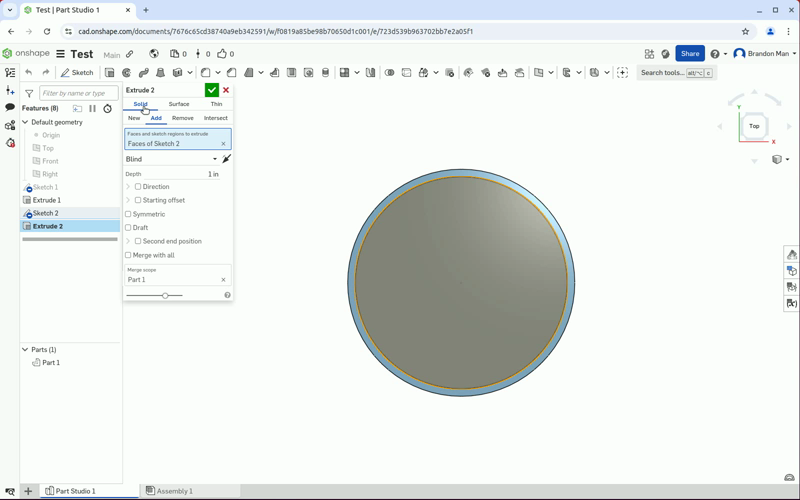
click(143, 106)
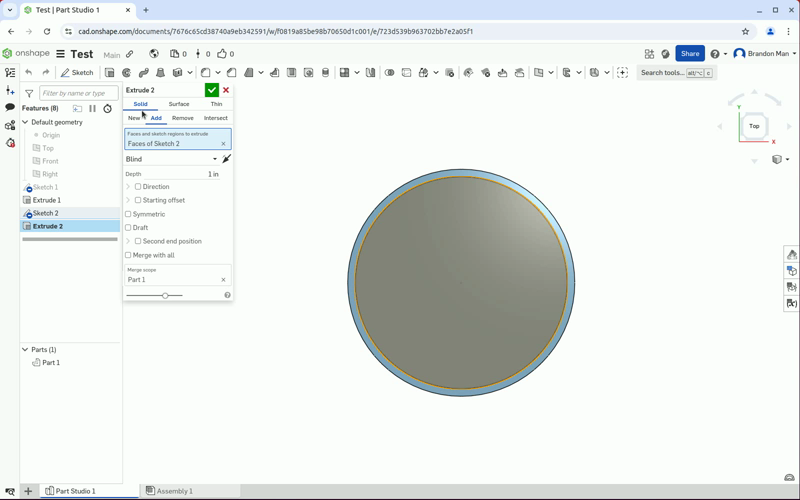
mouse_move(137, 120)
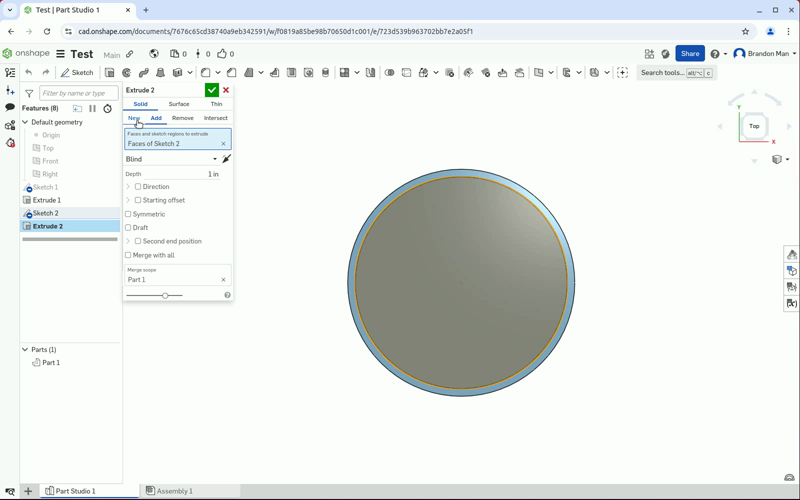
click(137, 120)
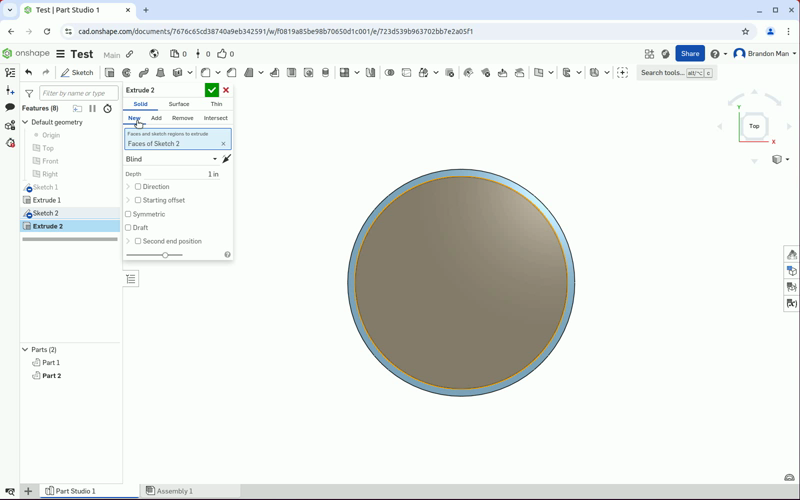
key(tab, 4)
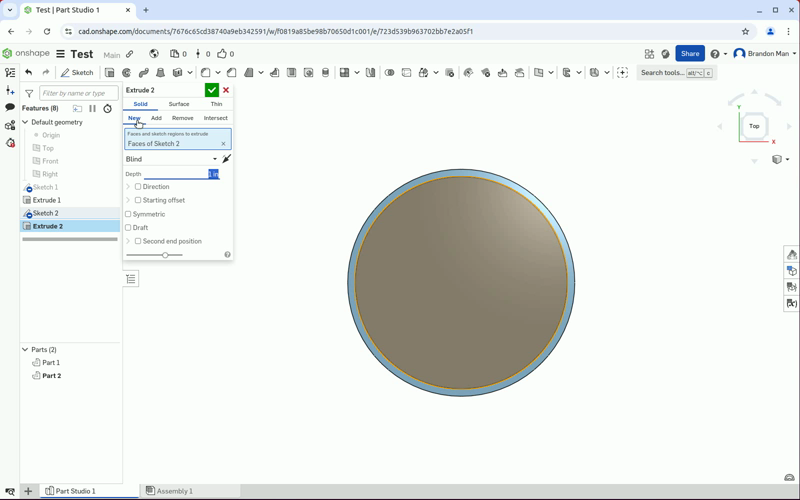
text(1.444)
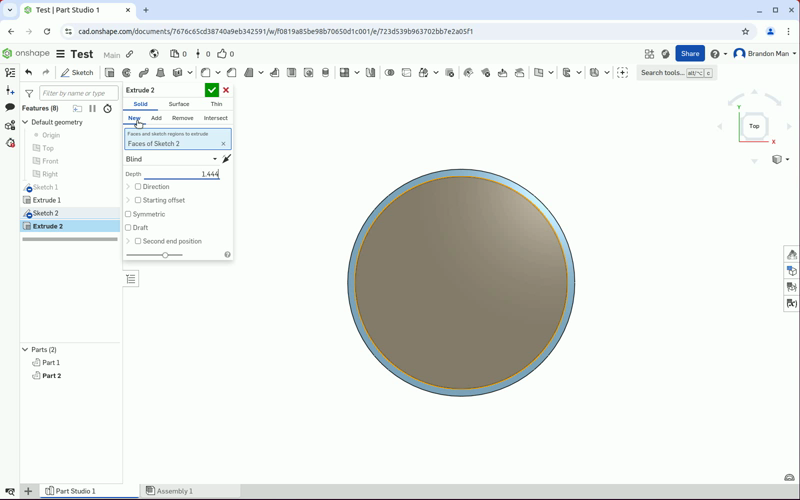
key(enter)
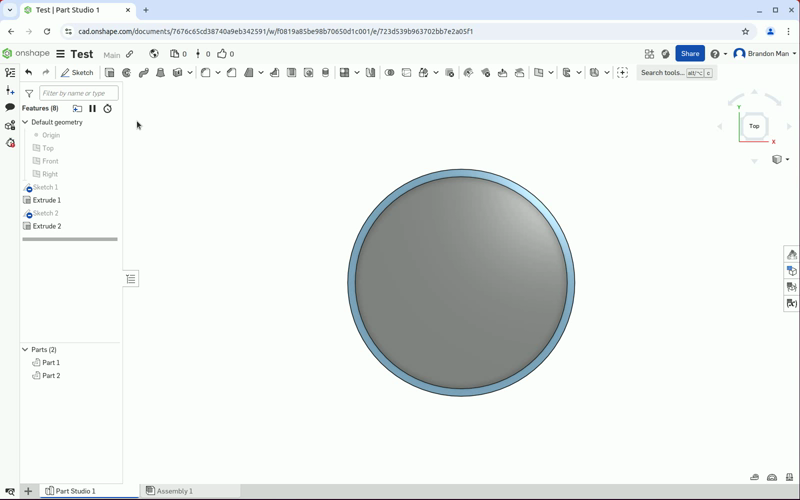
key(shift+h)
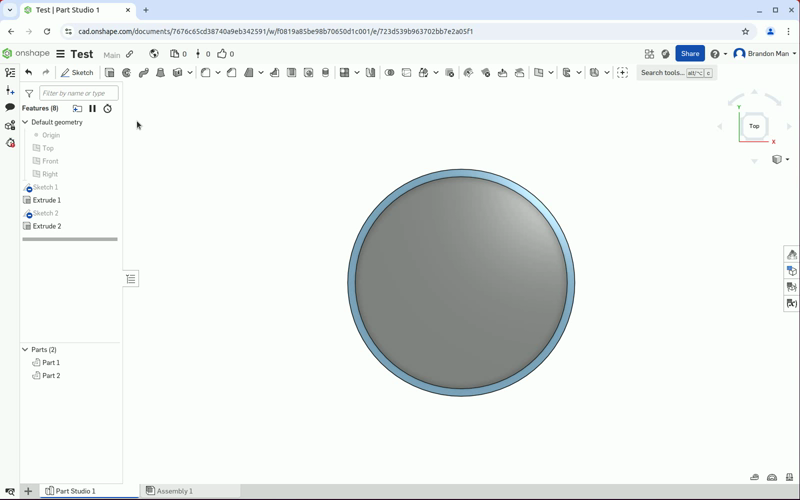
key(shift+h)
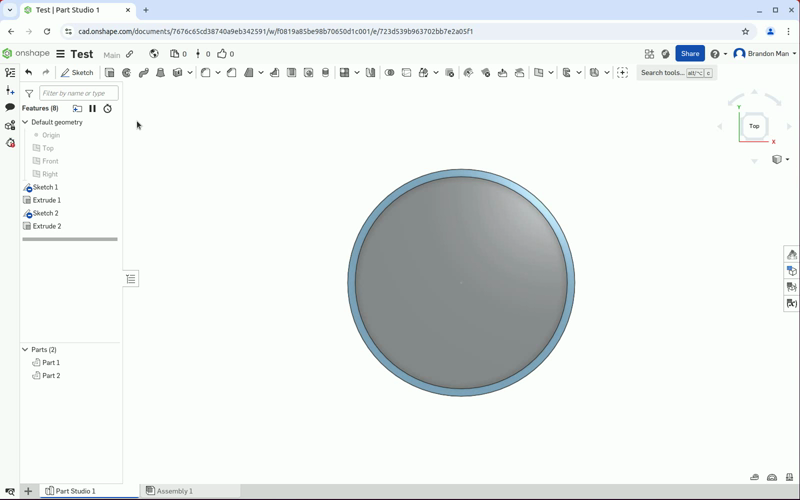
key(shift+7)
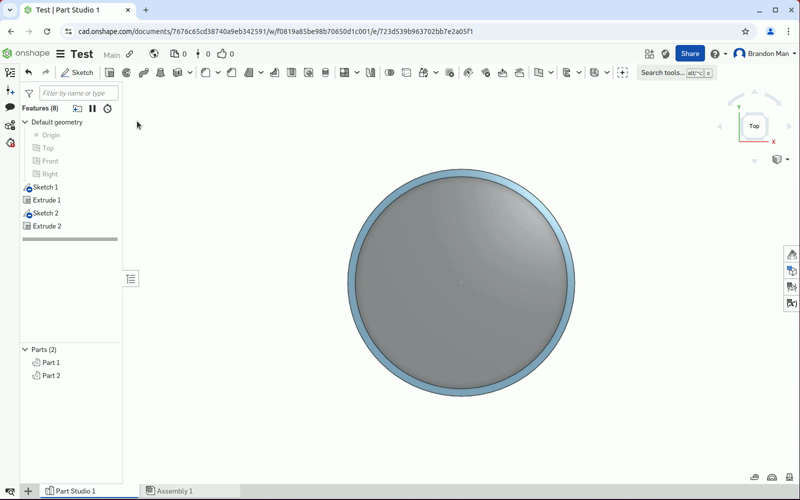
key(up, 3)
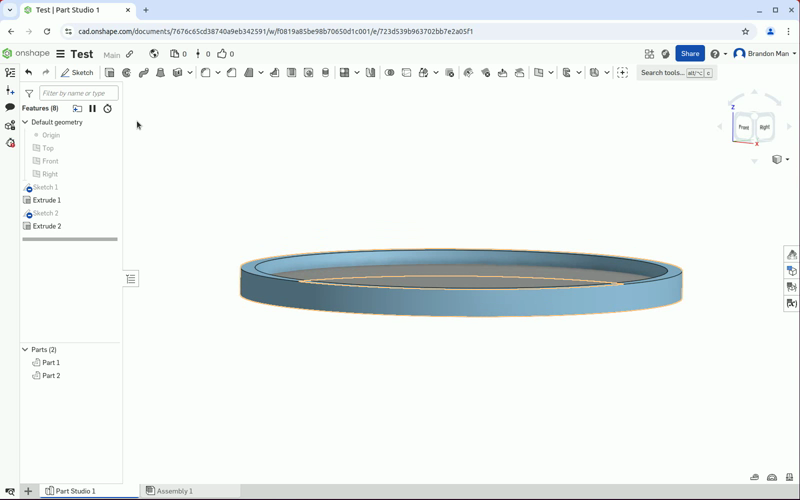
key(left, 3)
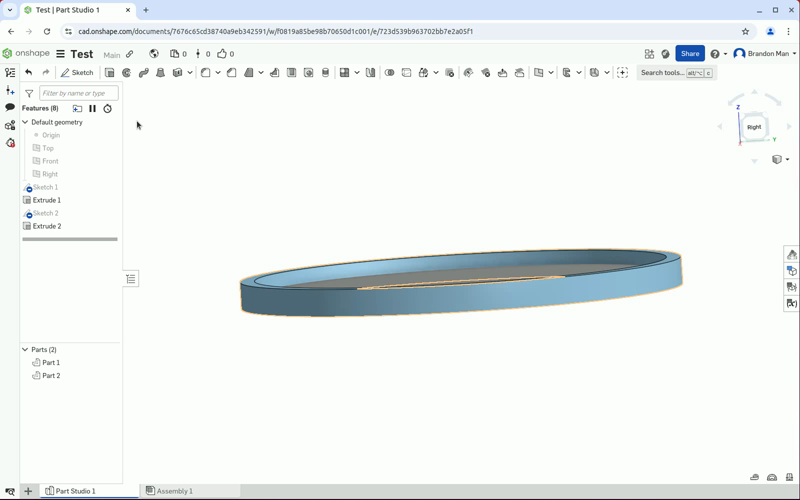
key(right, 3)
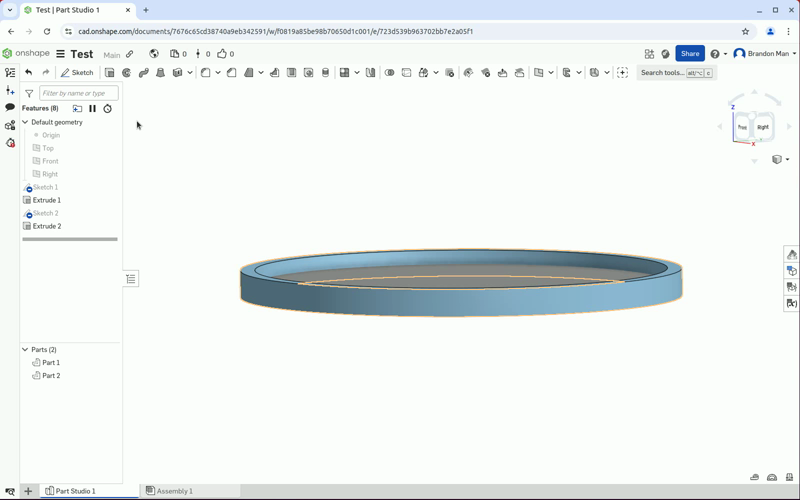
key(down, 3)
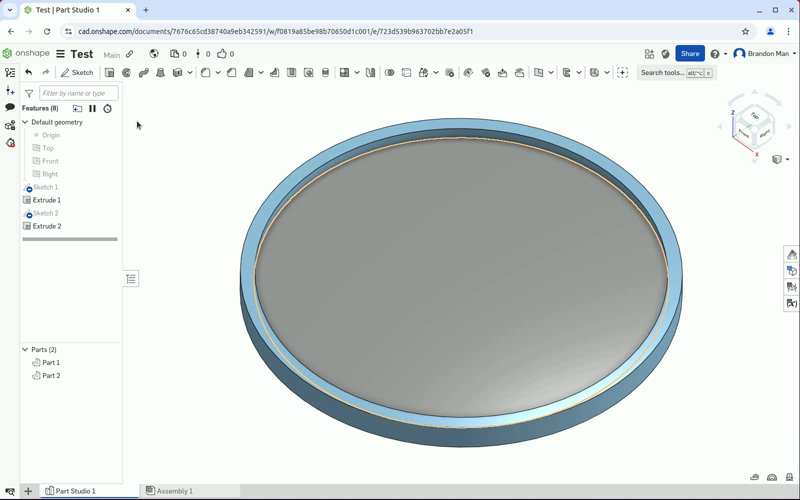
mouse_move(73, 189)
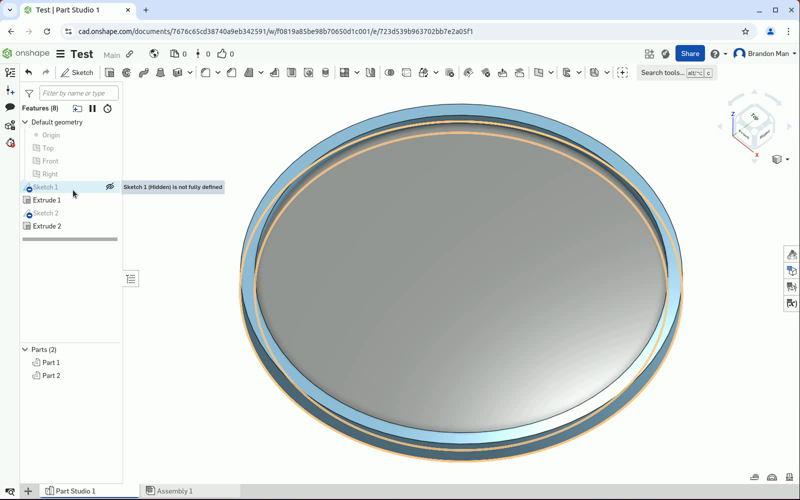
click(73, 189)